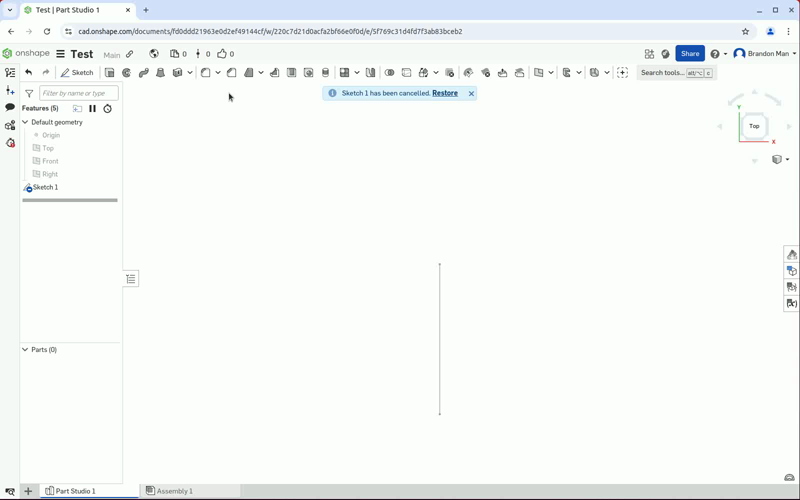
key(shift+h)
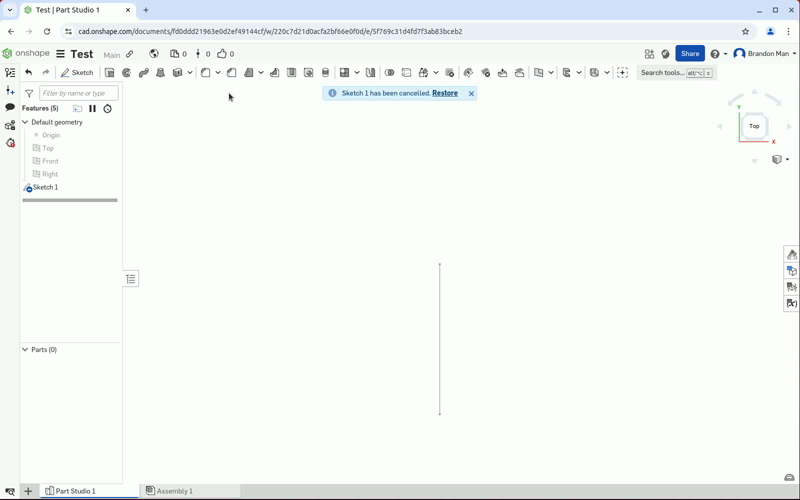
key(shift+s)
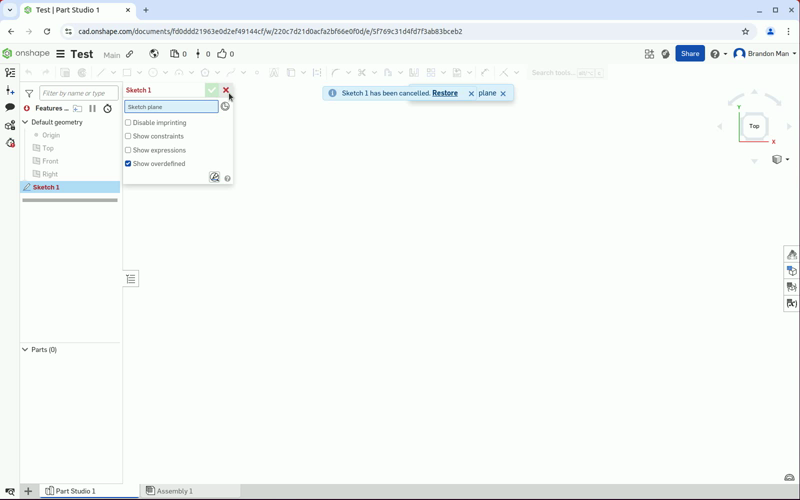
mouse_move(73, 150)
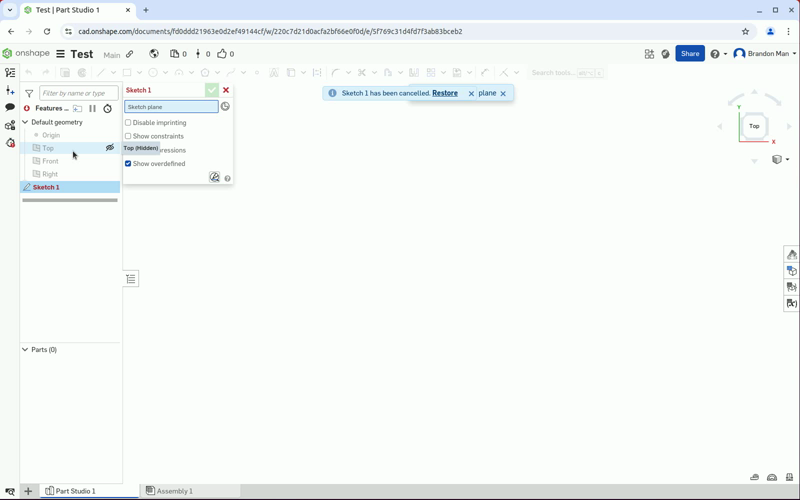
click(73, 150)
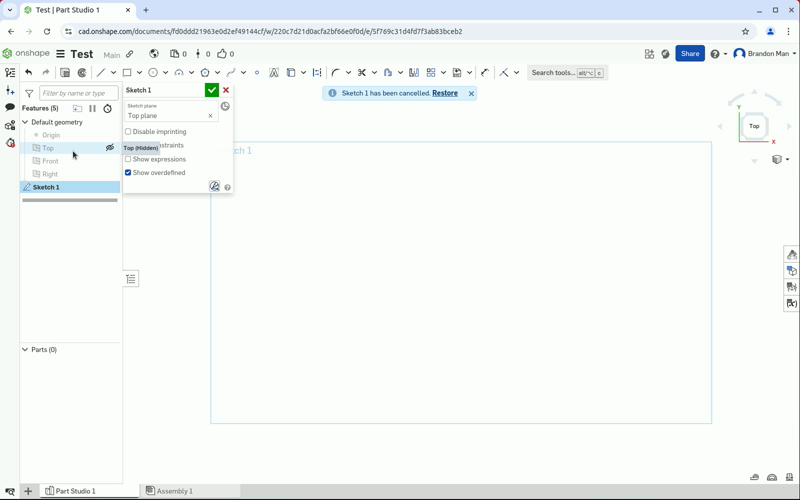
mouse_move(73, 352)
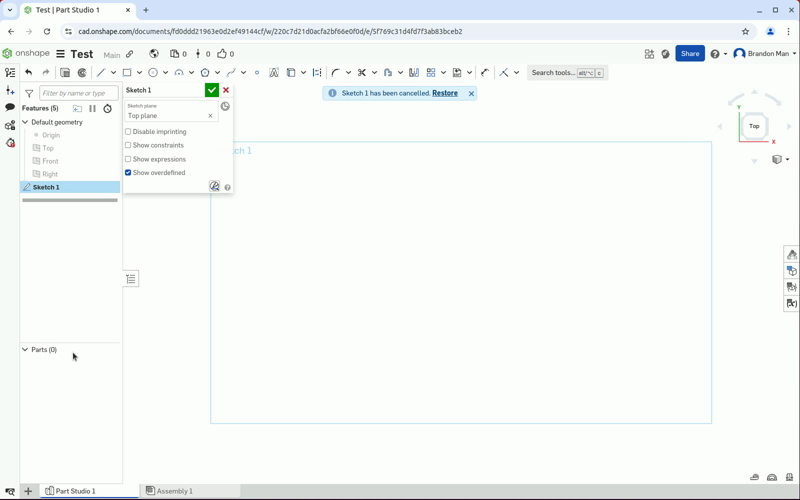
key(y)
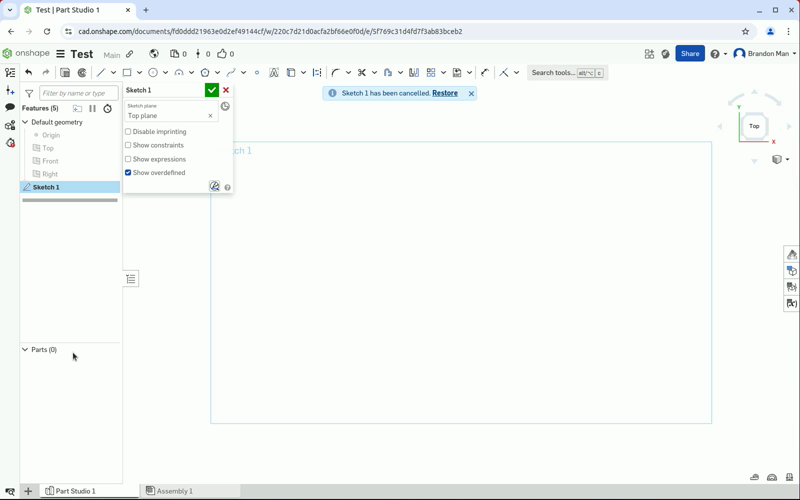
key(c)
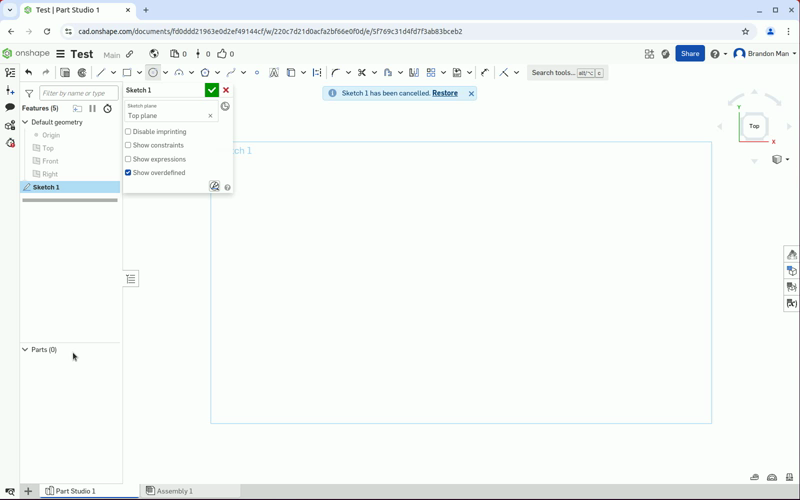
key_down(shift)
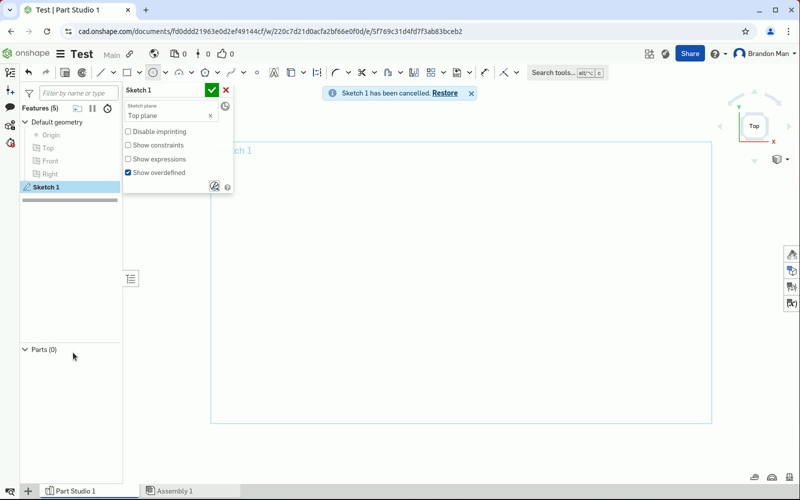
mouse_move(461, 282)
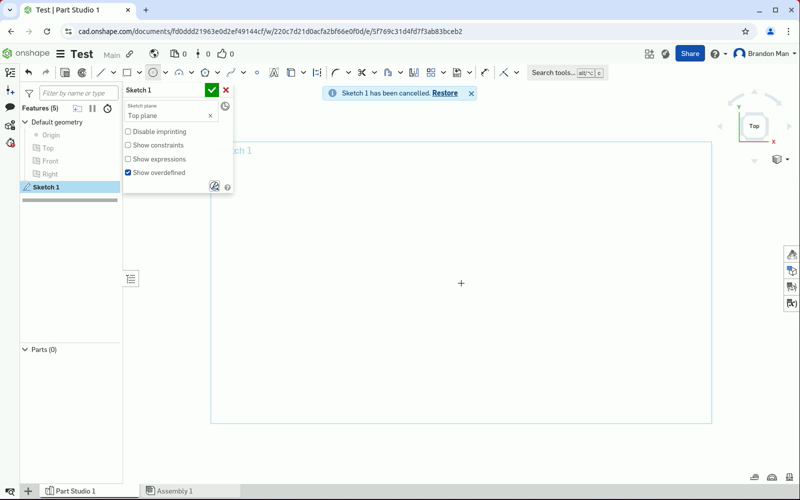
click(461, 282)
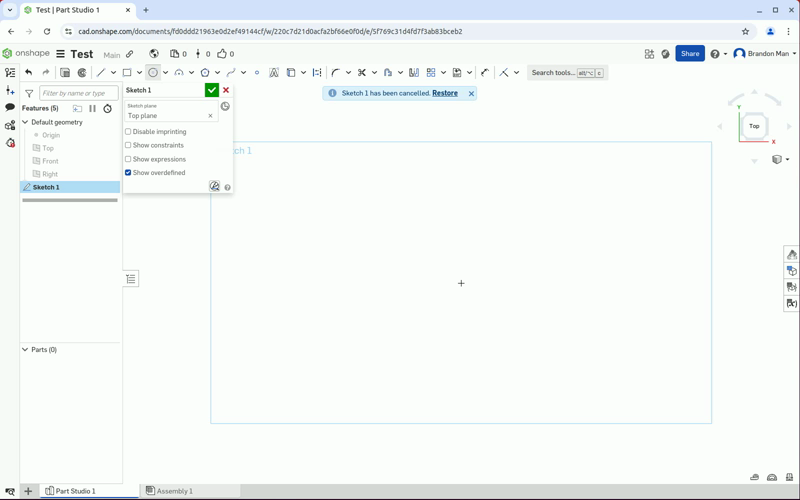
key_up(shift)
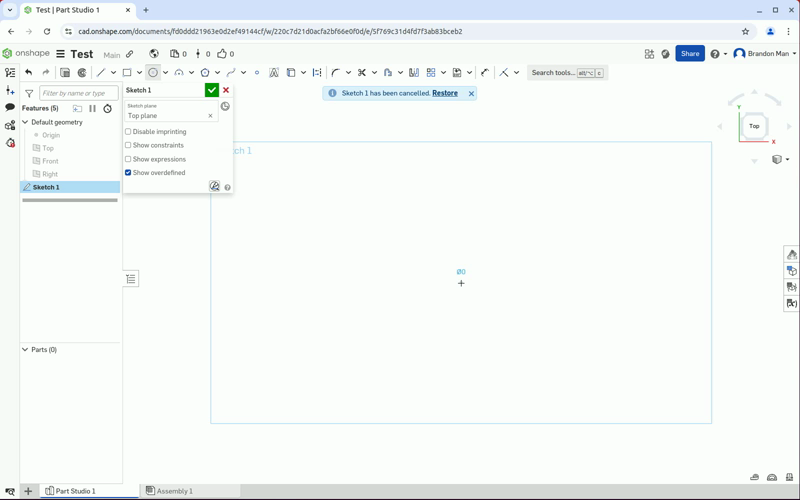
mouse_move(574, 282)
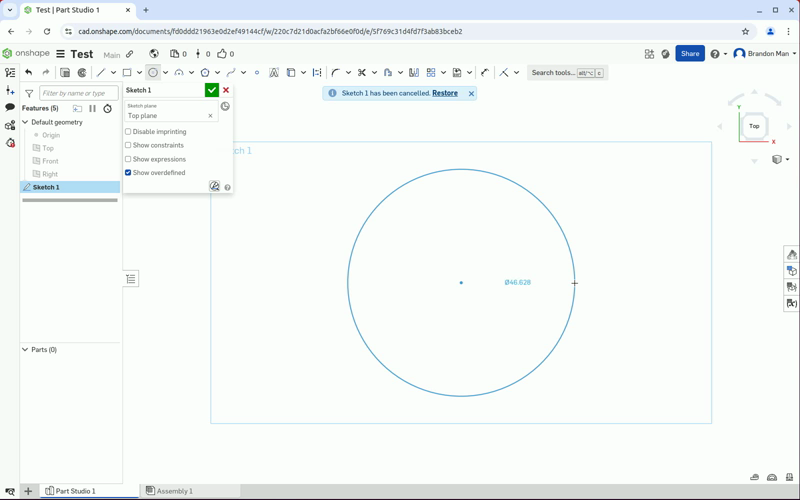
click(574, 282)
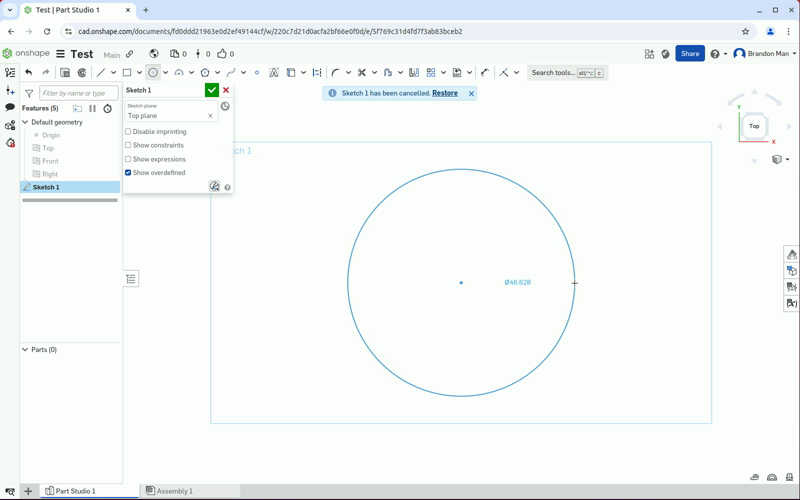
key(esc)
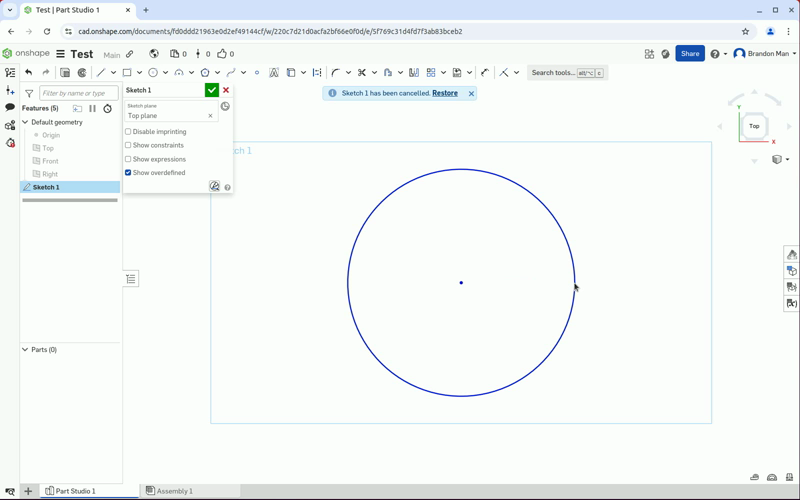
mouse_move(498, 289)
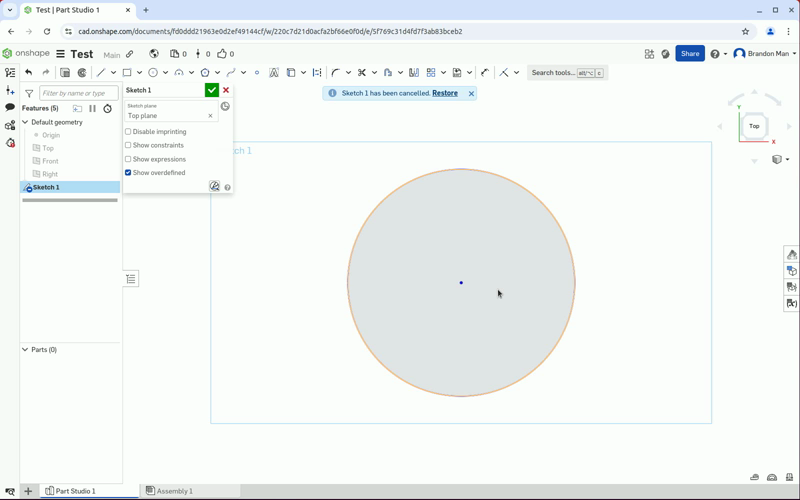
click(498, 289)
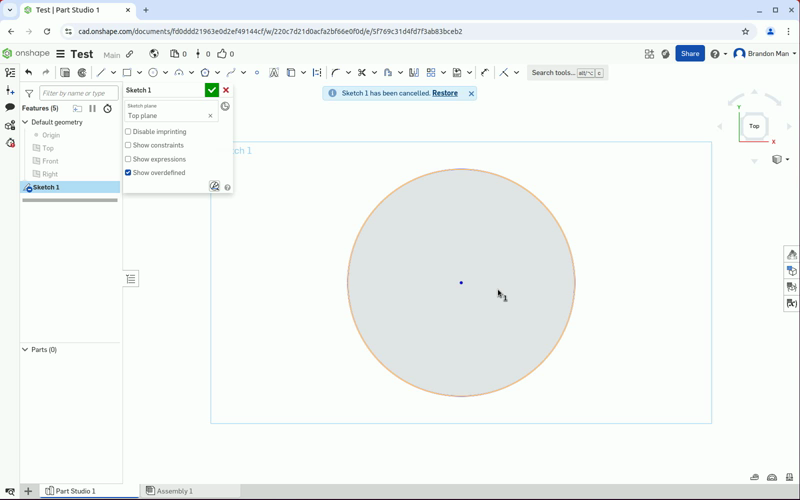
mouse_move(73, 352)
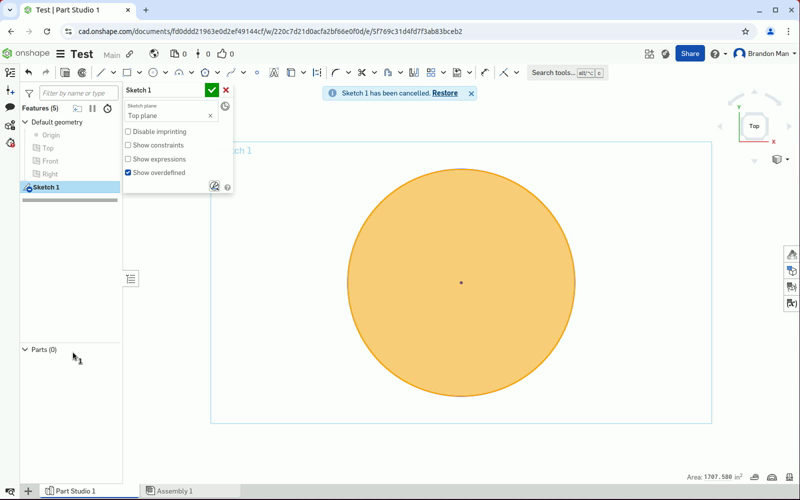
key(shift+y)
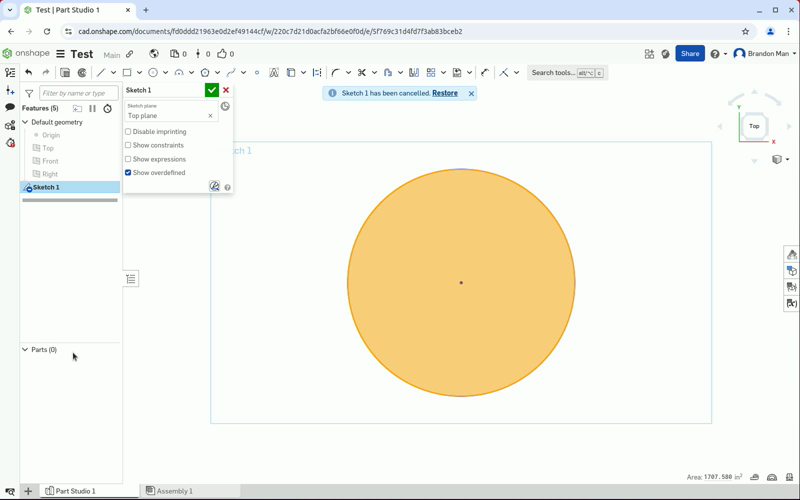
key(shift+e)
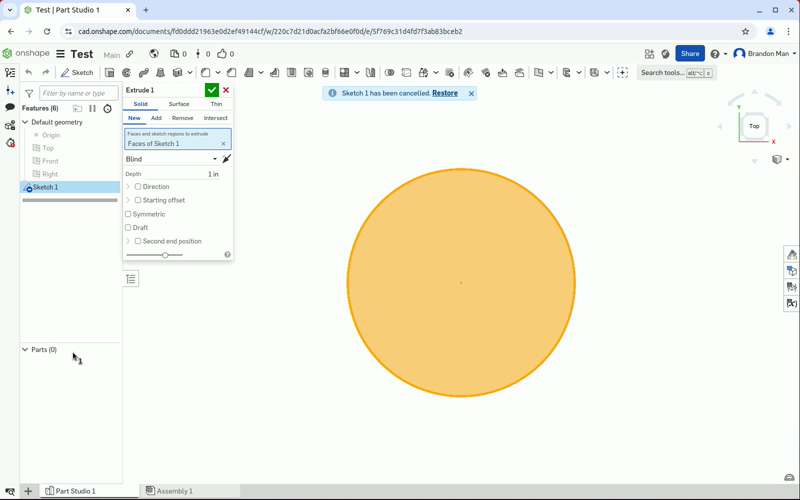
mouse_move(143, 106)
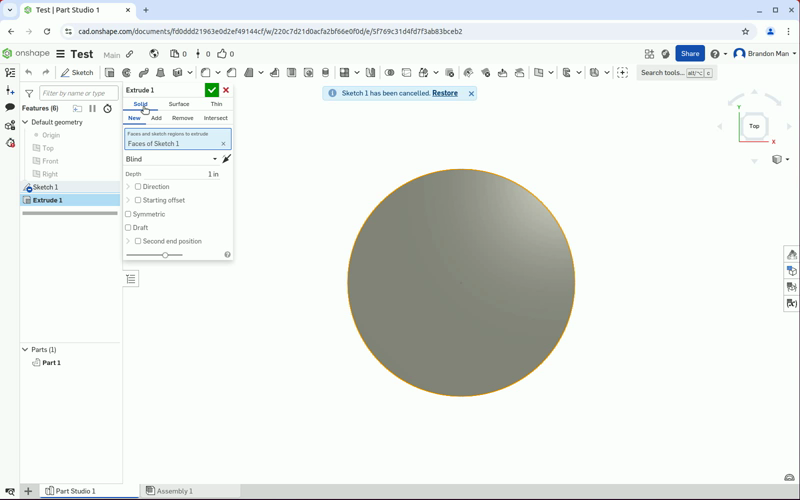
click(143, 106)
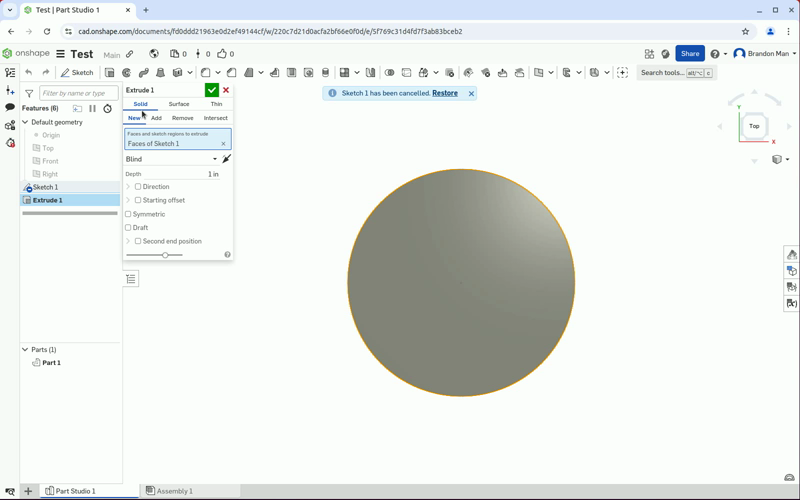
mouse_move(137, 120)
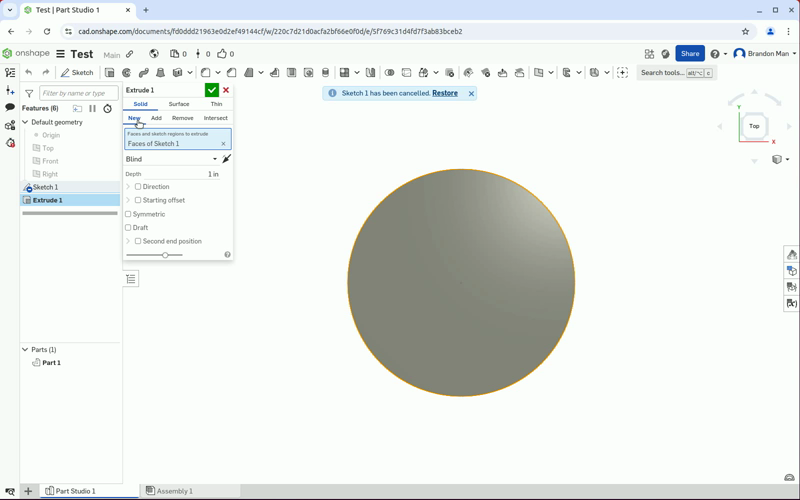
click(137, 120)
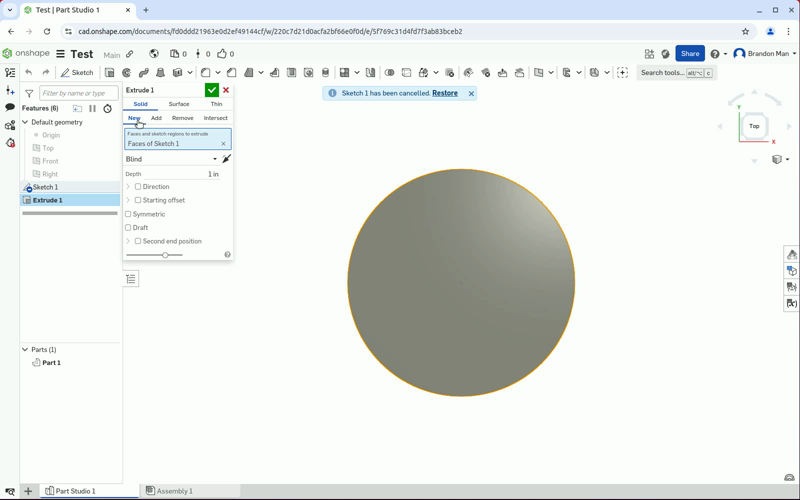
key(tab, 4)
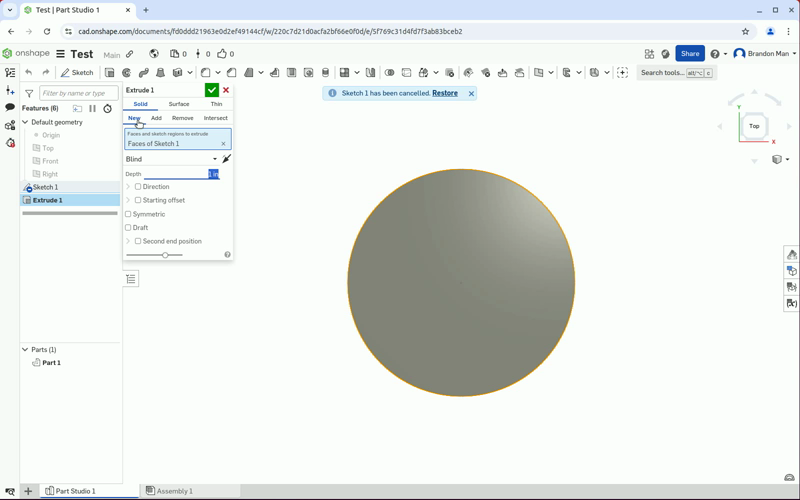
text(1.444)
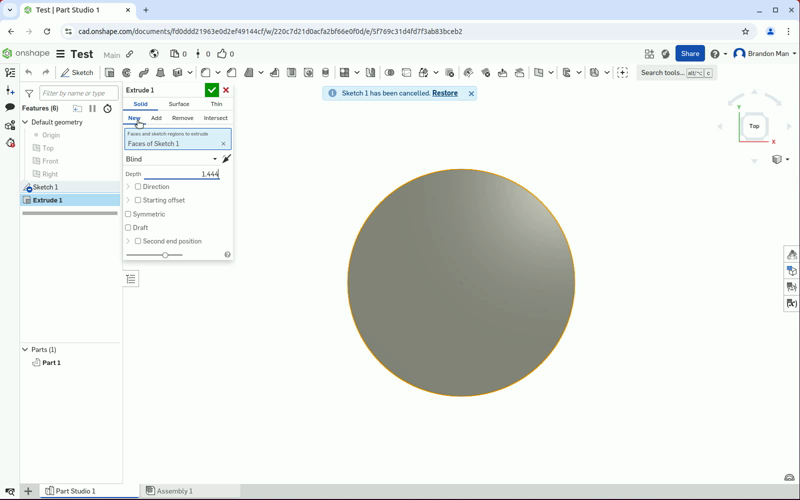
key(enter)
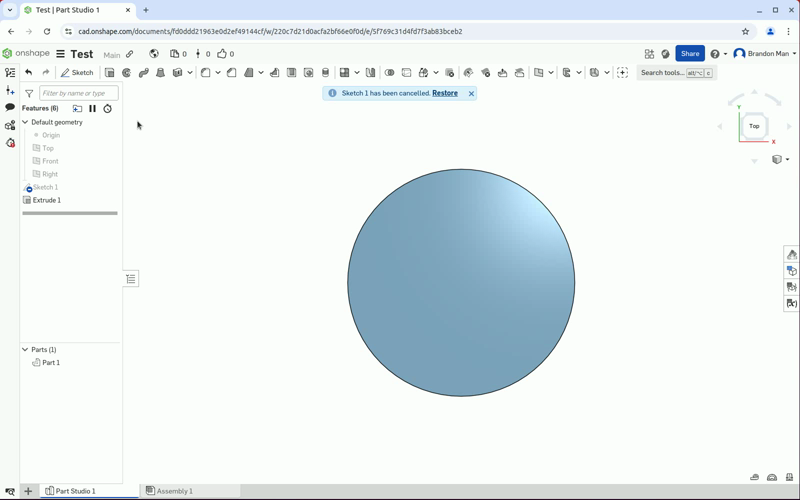
key(shift+h)
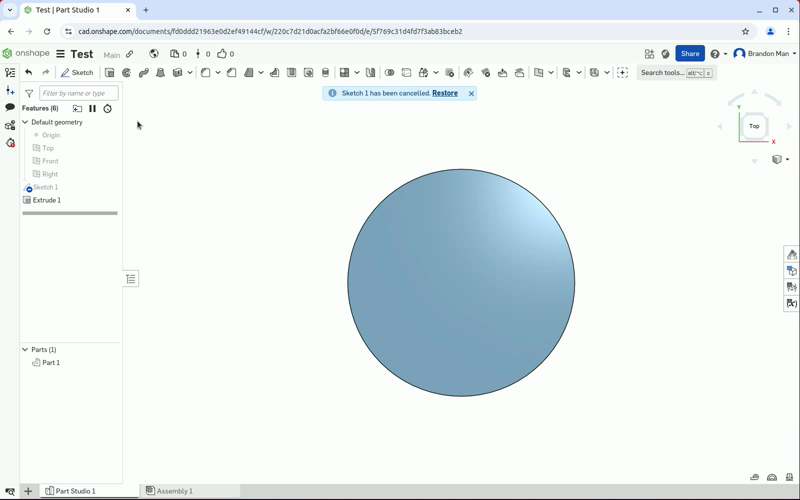
key(shift+h)
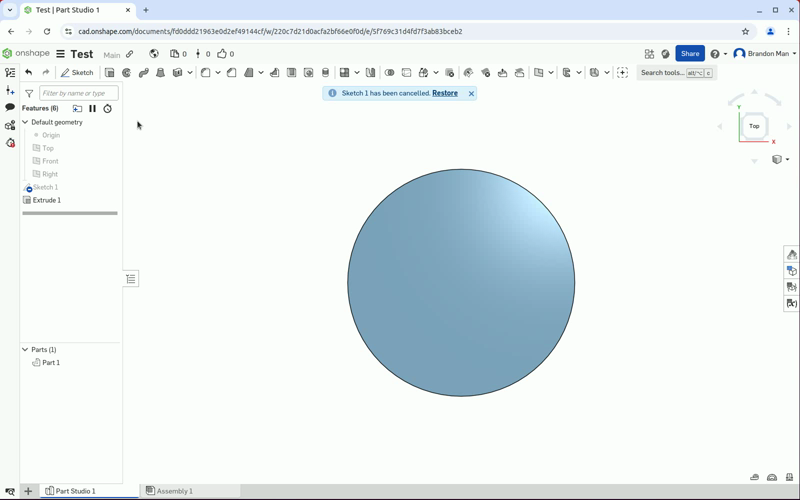
mouse_move(73, 189)
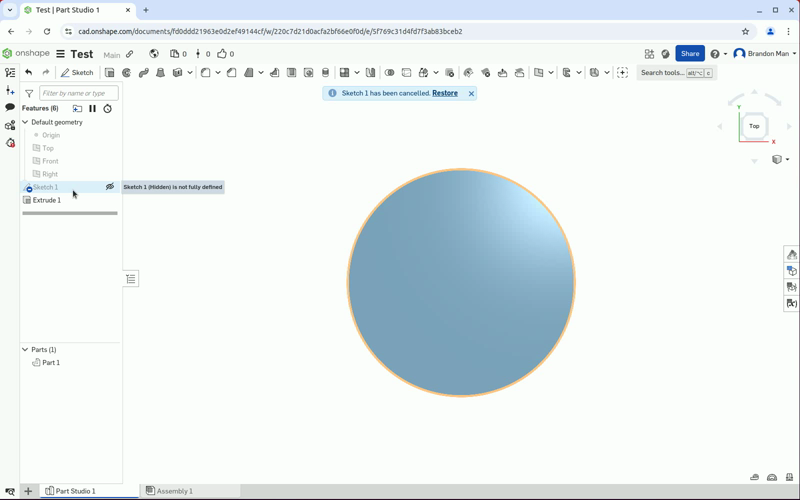
click(73, 189)
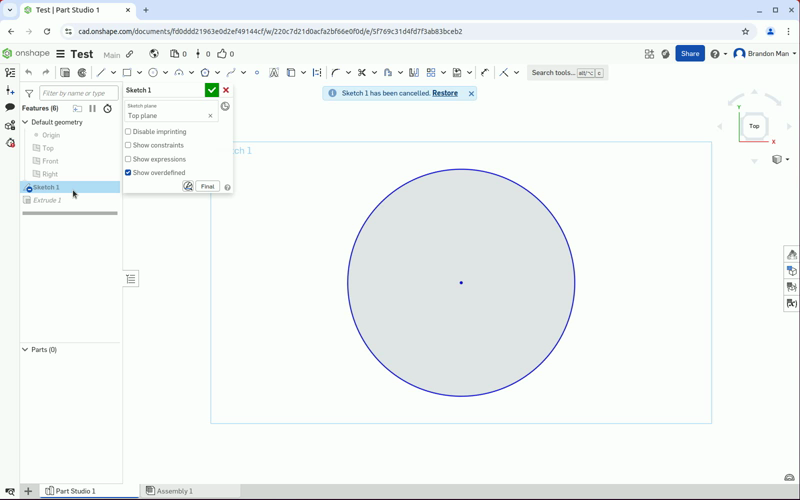
mouse_move(229, 92)
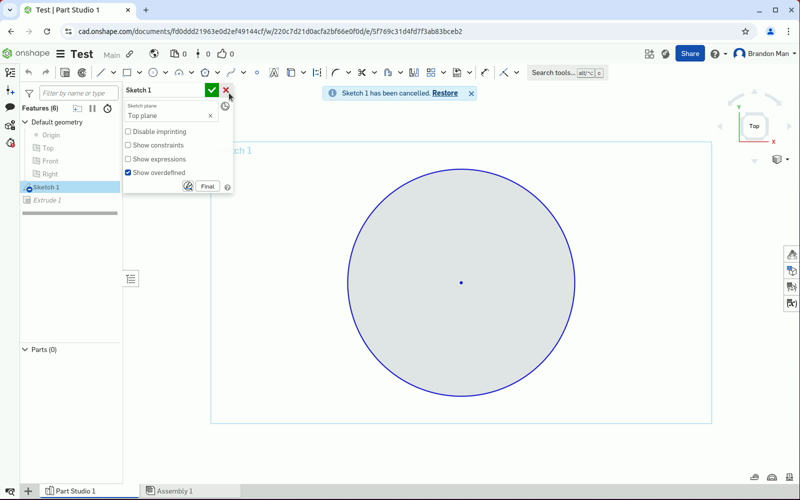
click(229, 92)
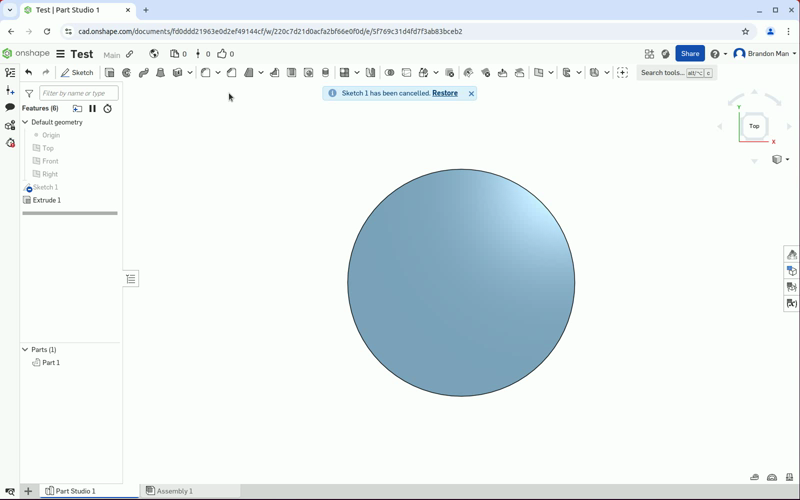
mouse_move(541, 75)
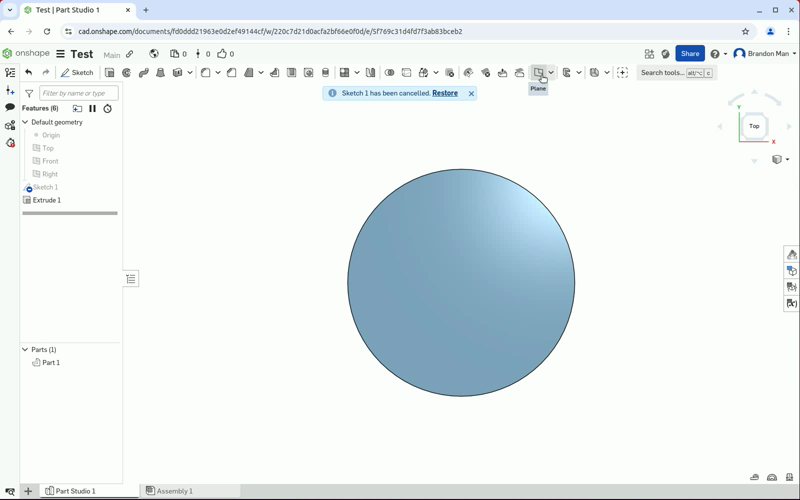
click(541, 75)
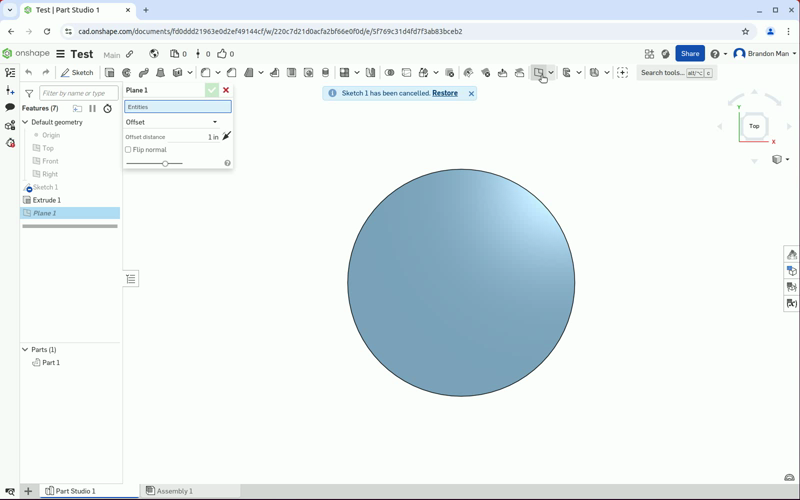
mouse_move(73, 150)
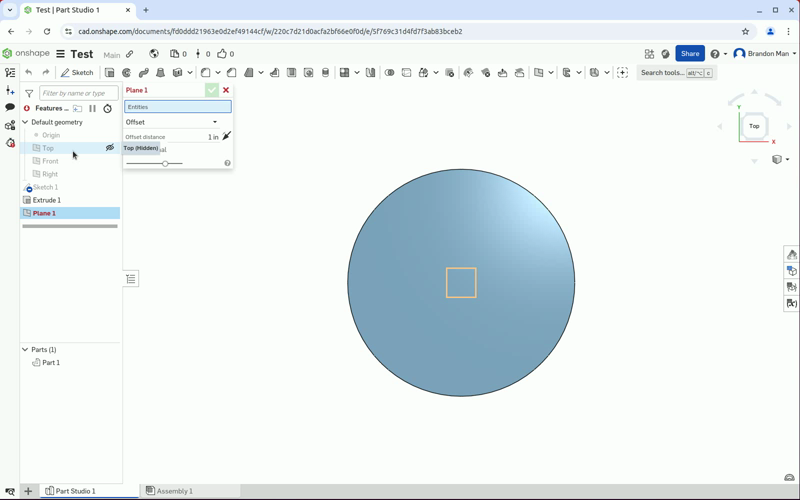
click(73, 150)
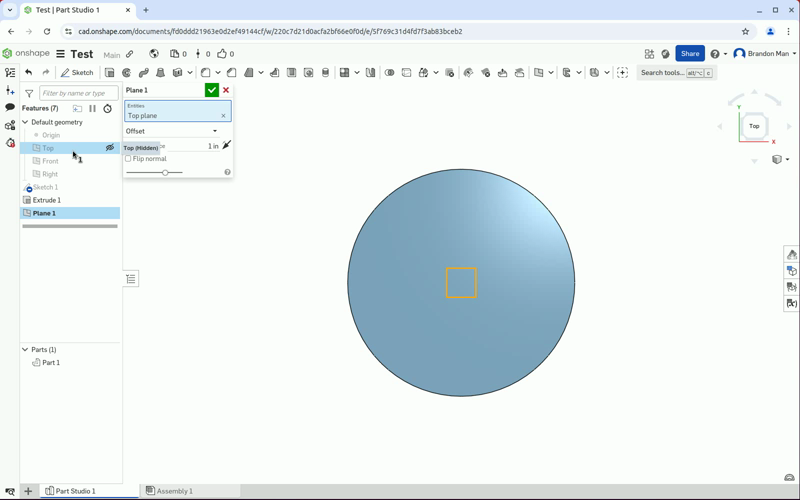
key(tab, 2)
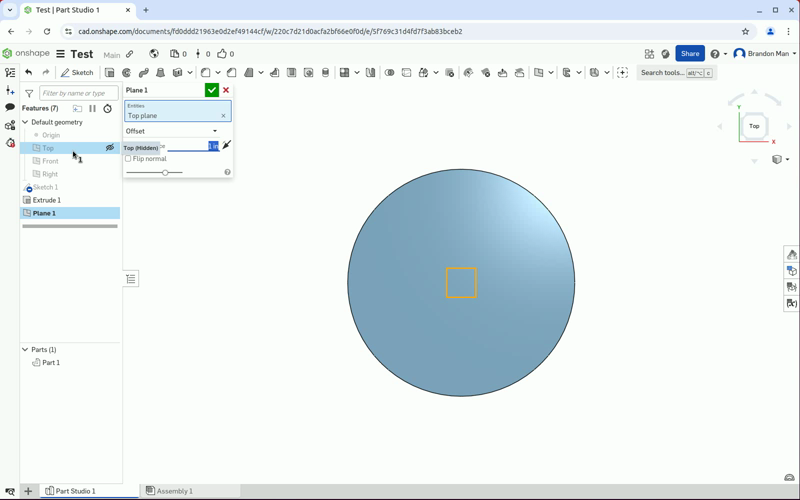
text(1.448)
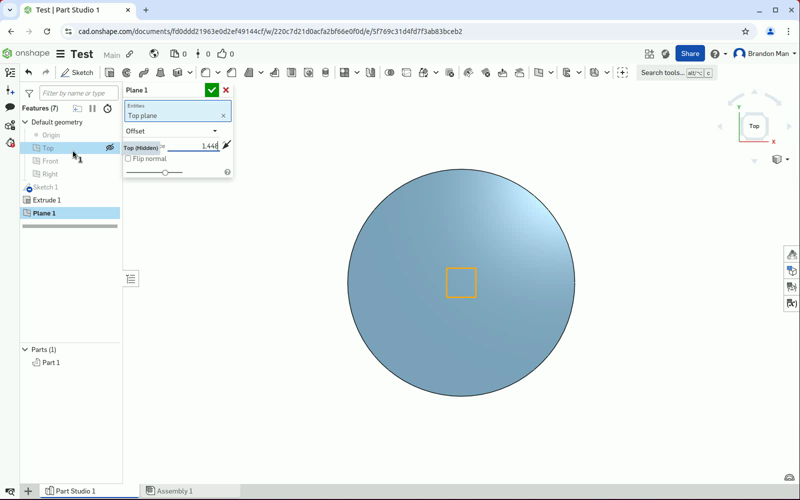
key(enter, 2)
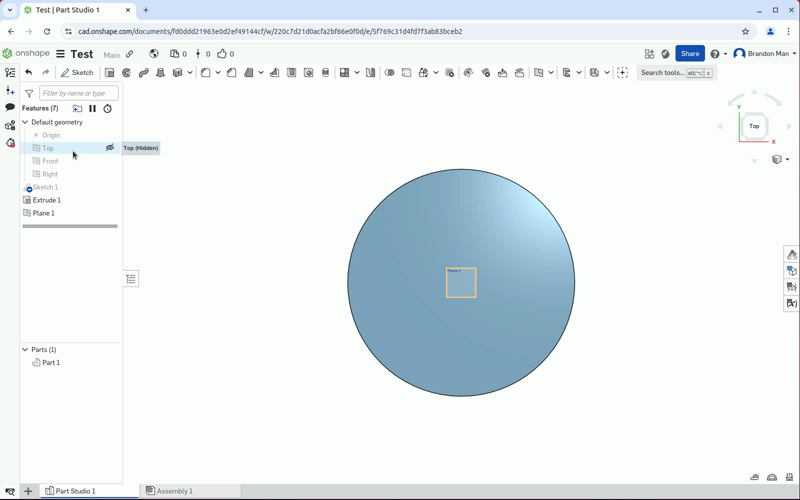
key(shift+s)
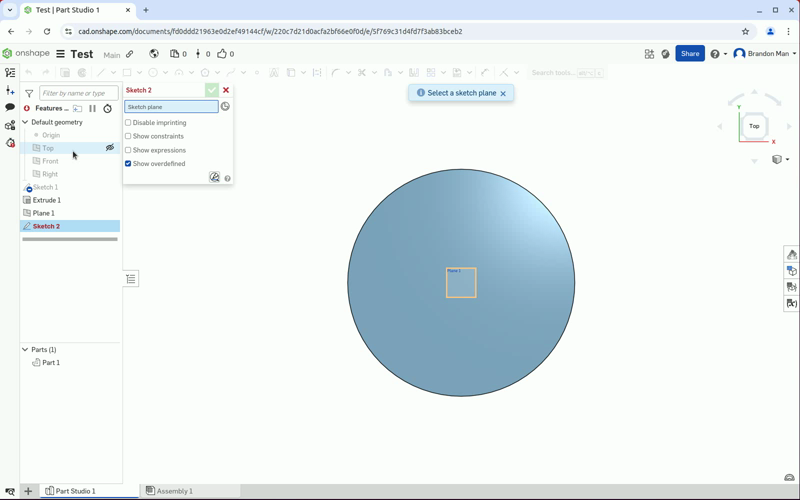
mouse_move(73, 215)
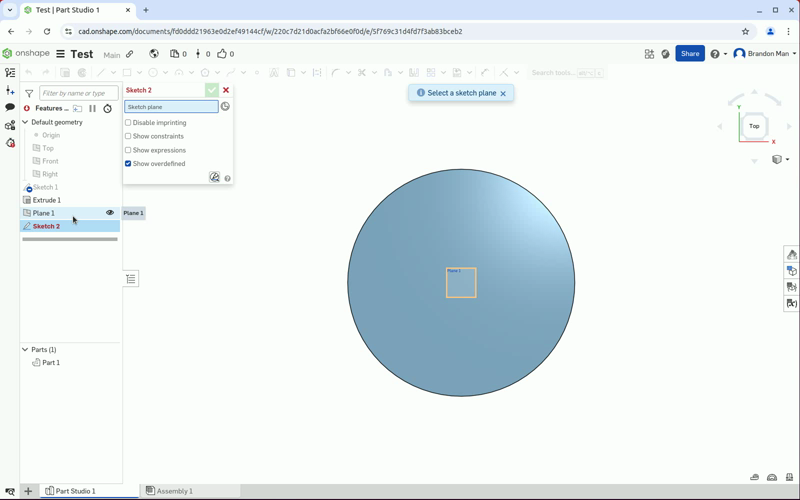
click(73, 215)
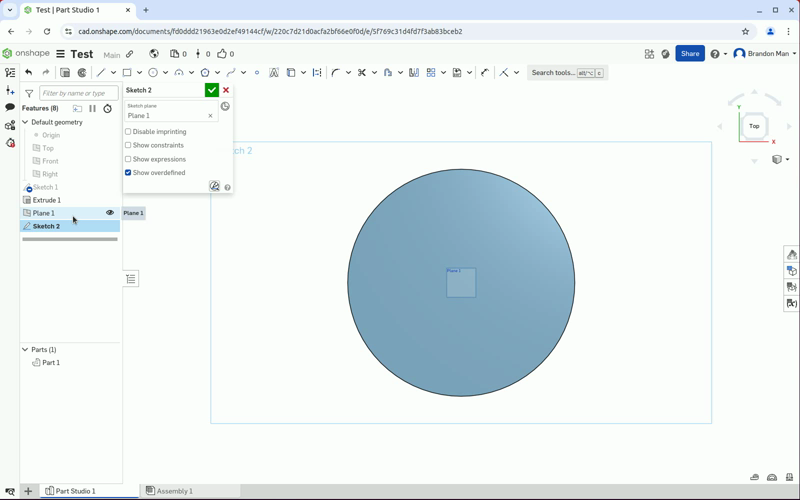
mouse_move(73, 352)
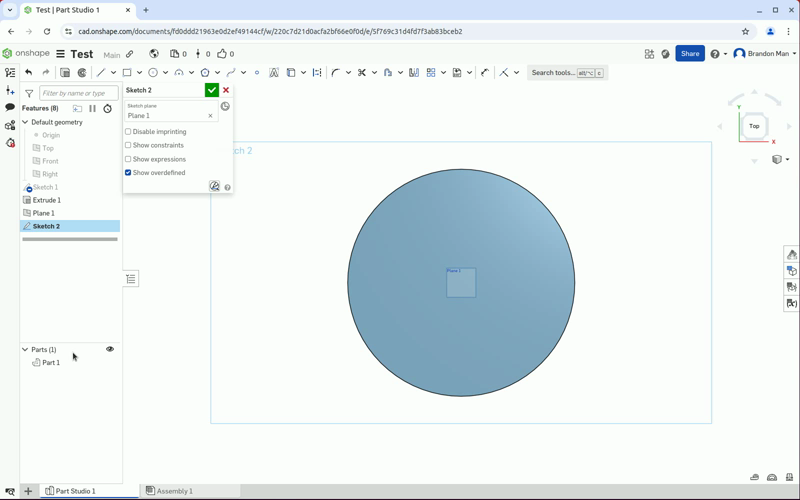
key(y)
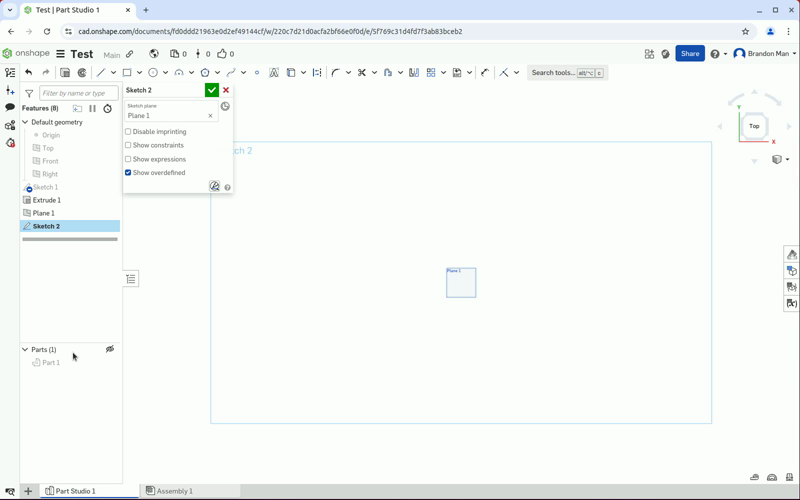
key(c)
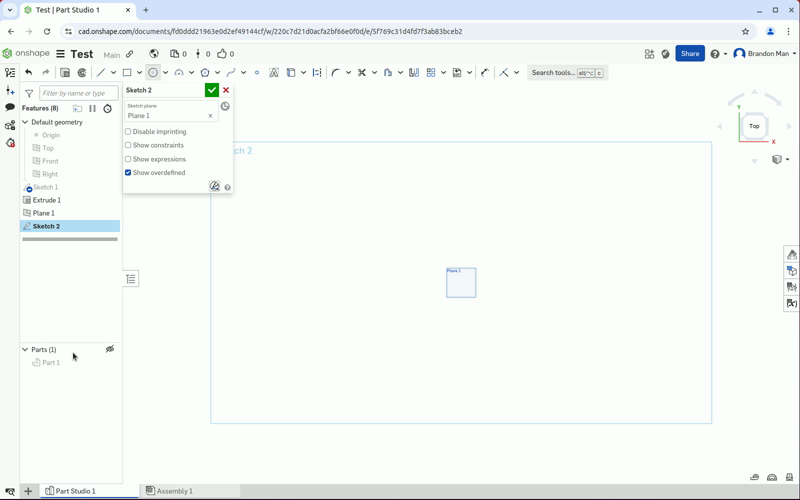
key_down(shift)
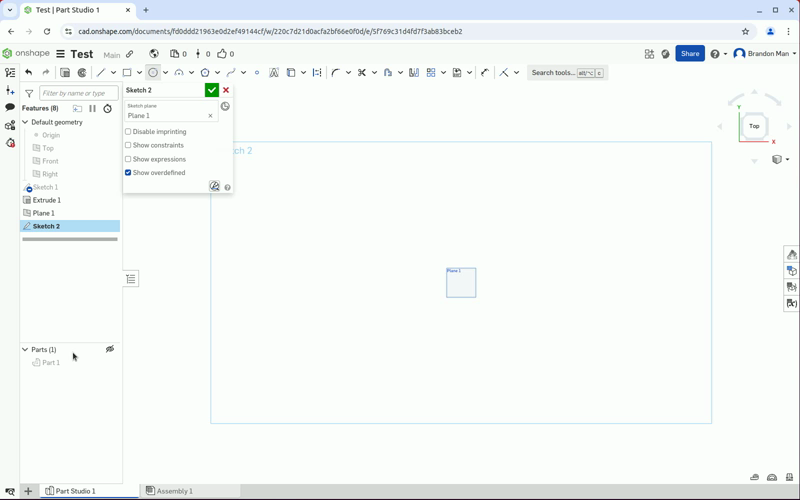
mouse_move(460, 282)
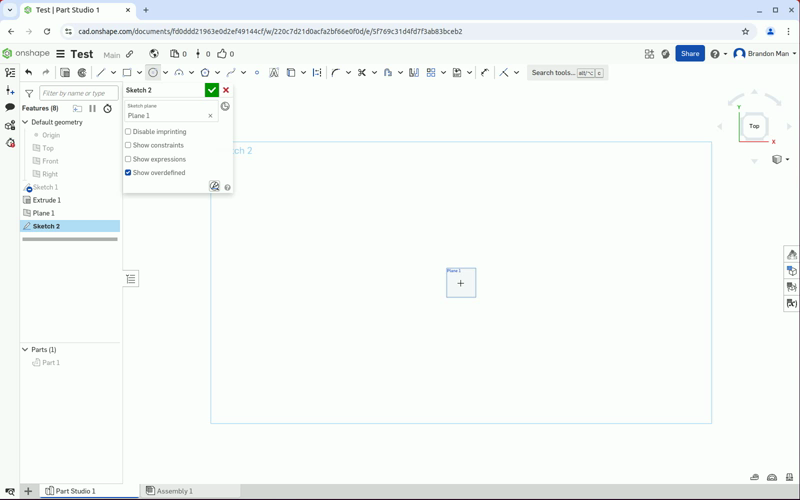
click(460, 282)
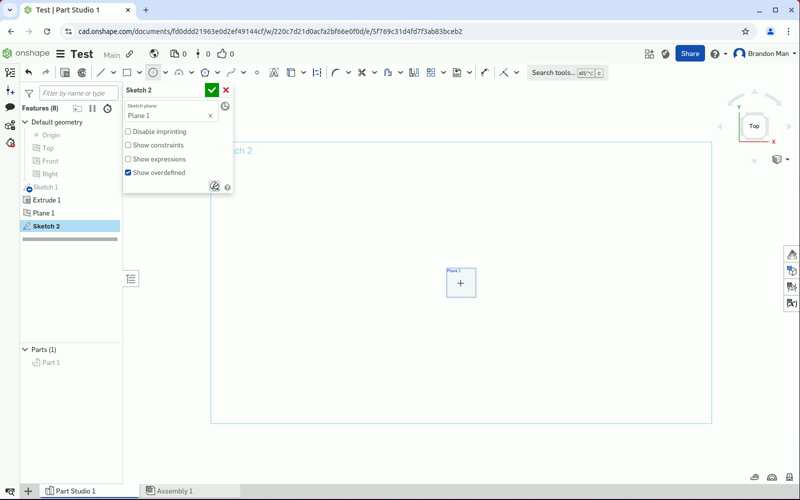
key_up(shift)
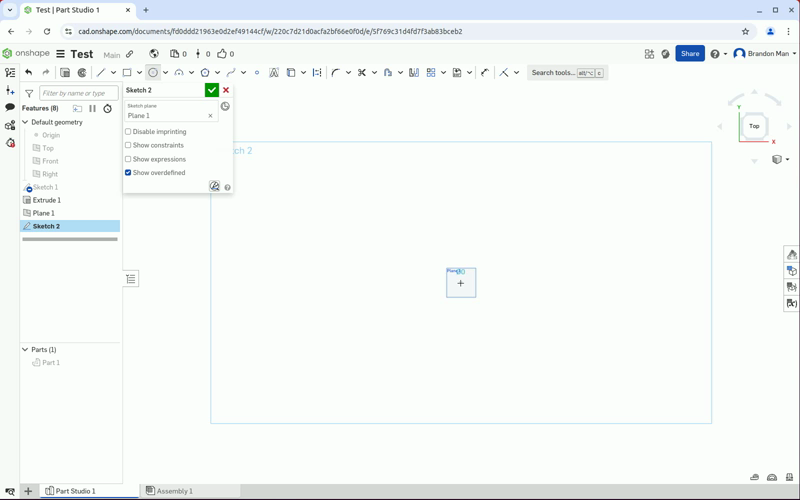
mouse_move(566, 282)
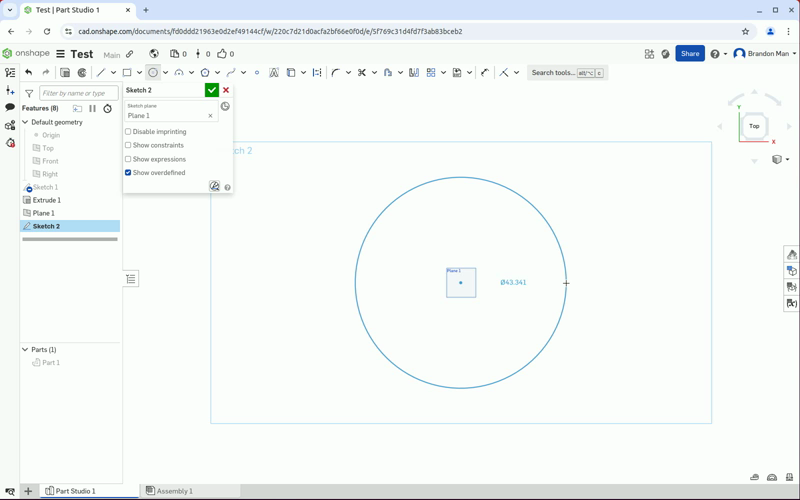
click(566, 282)
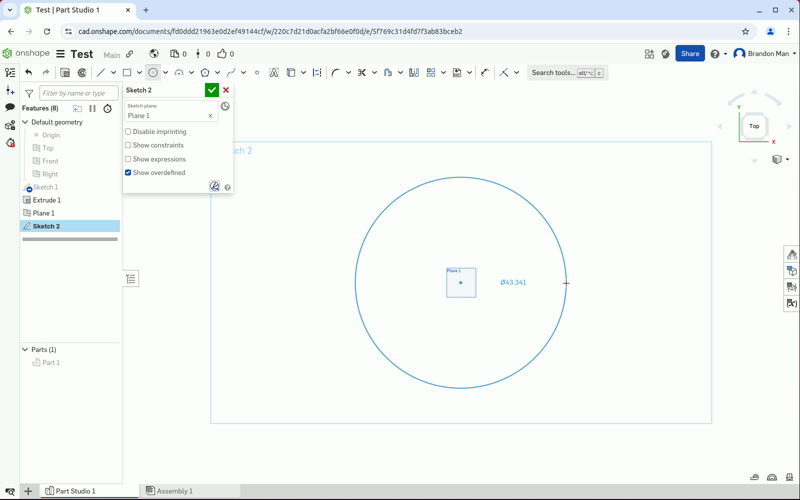
key(esc)
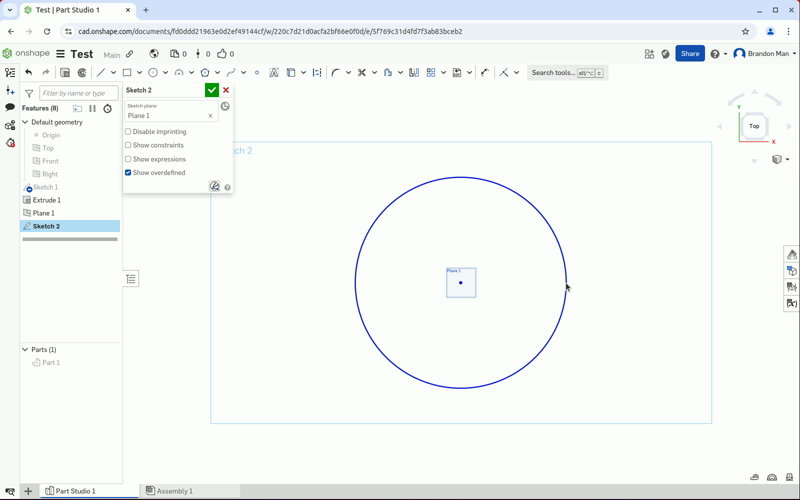
mouse_move(515, 230)
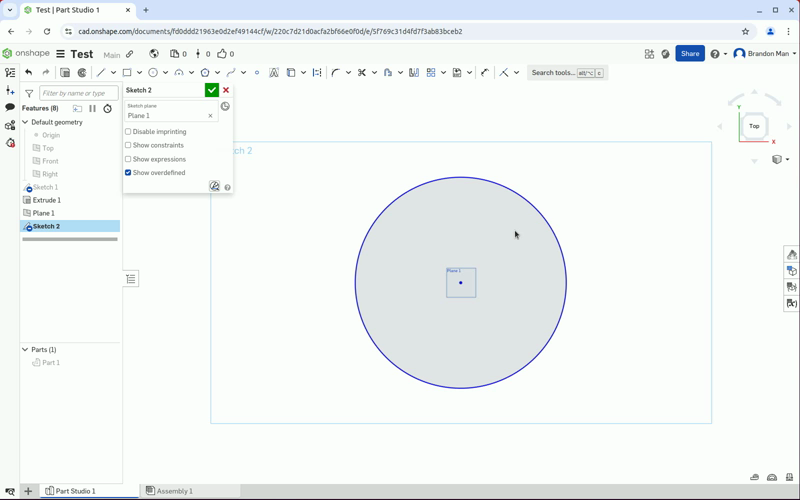
click(515, 230)
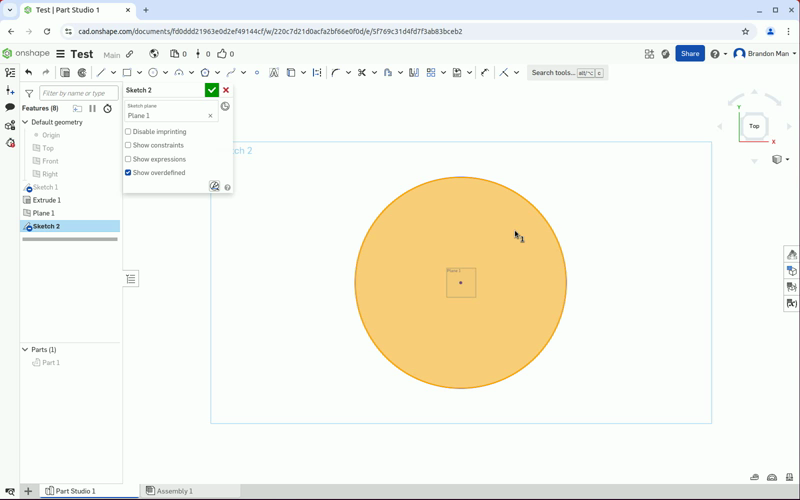
mouse_move(73, 352)
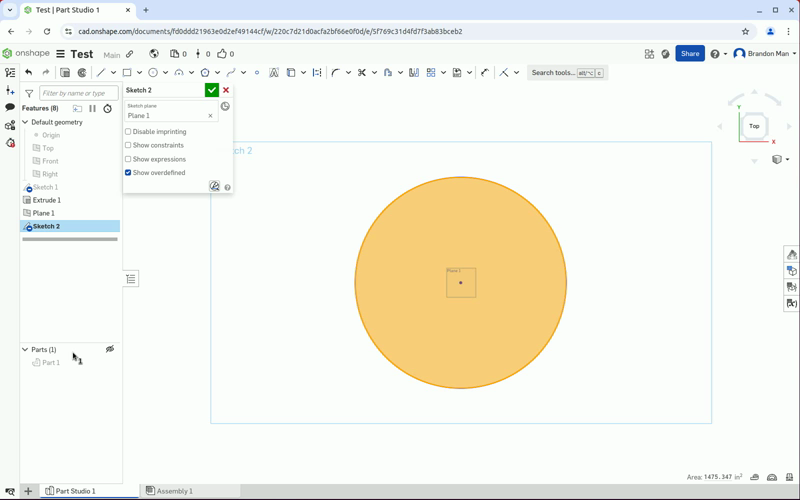
key(shift+y)
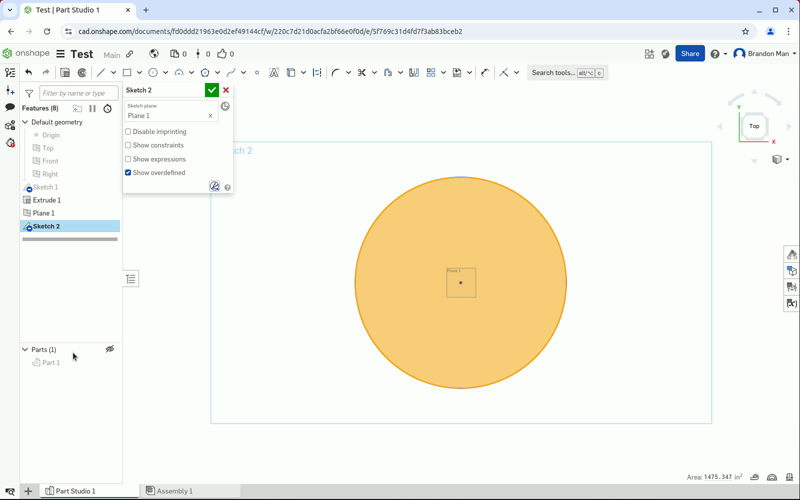
key(shift+e)
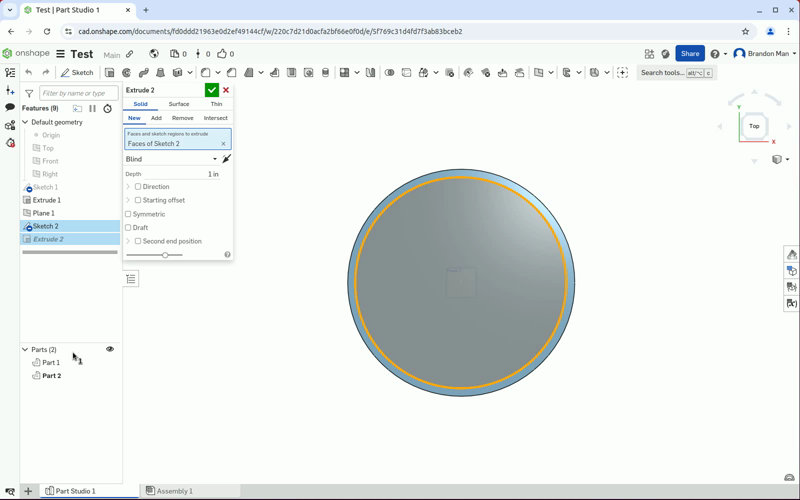
mouse_move(143, 106)
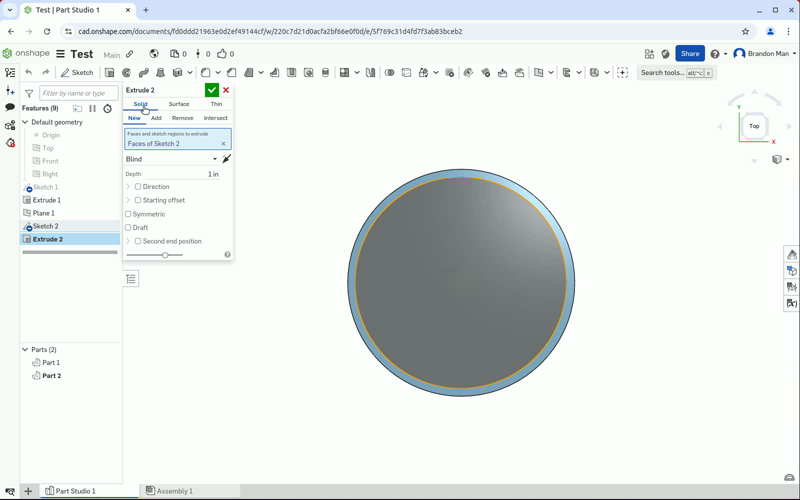
click(143, 106)
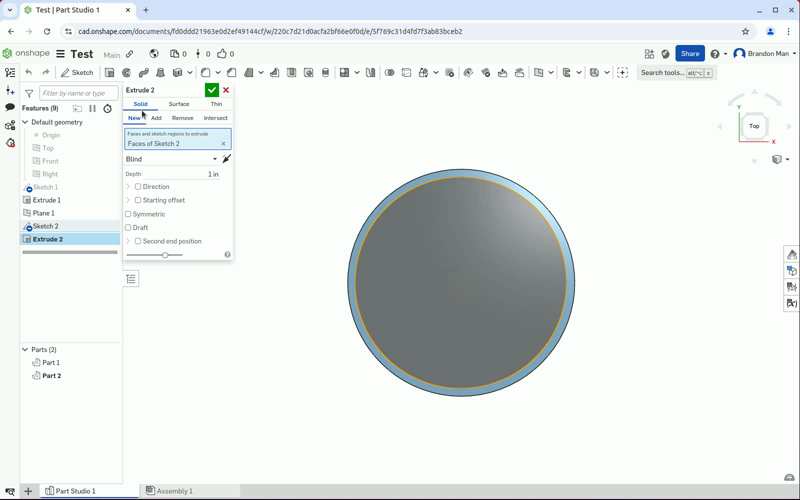
mouse_move(137, 120)
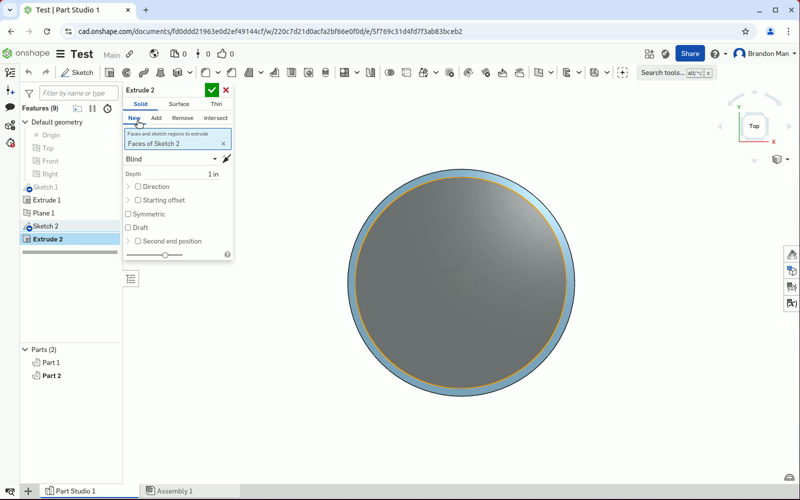
click(137, 120)
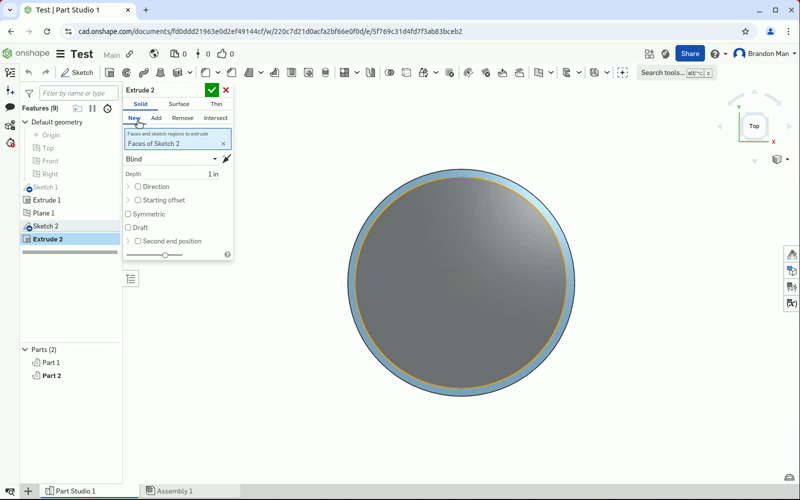
key(tab, 4)
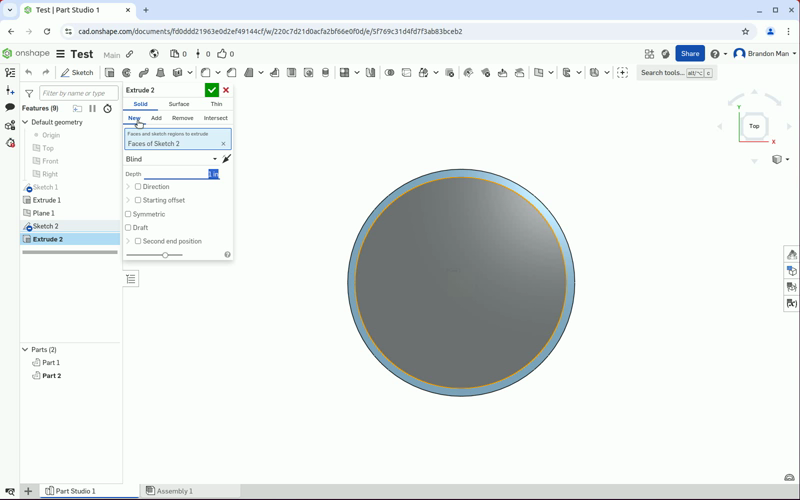
text(12.517)
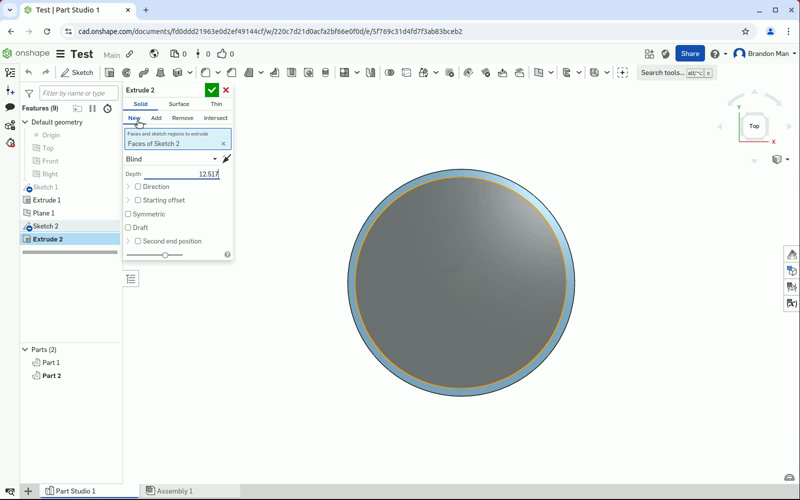
key(enter)
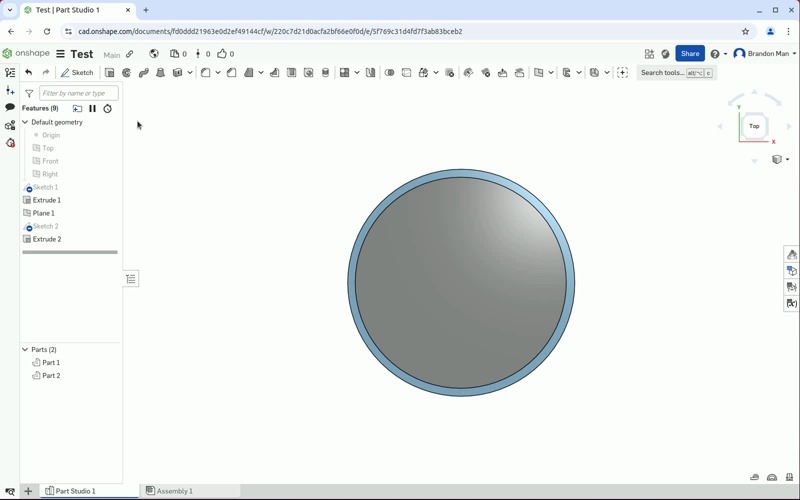
key(shift+h)
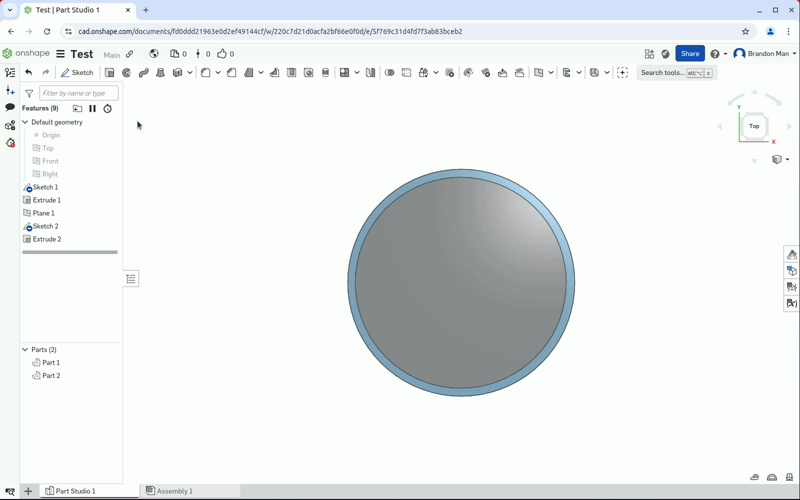
key(shift+h)
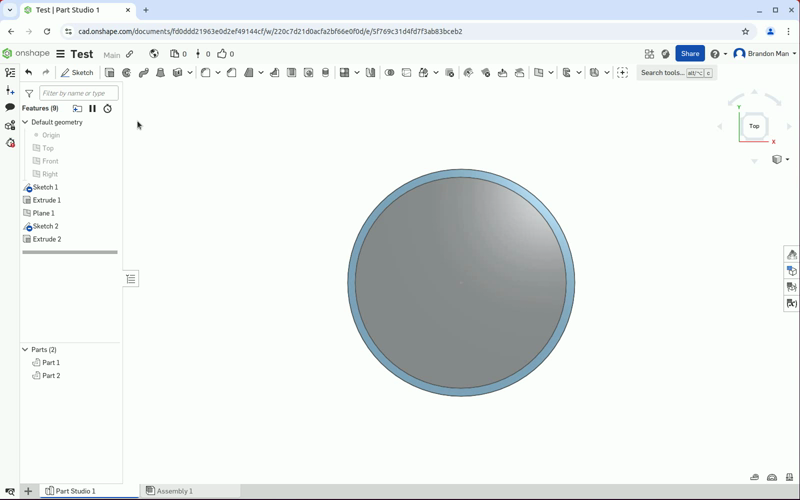
key(shift+7)
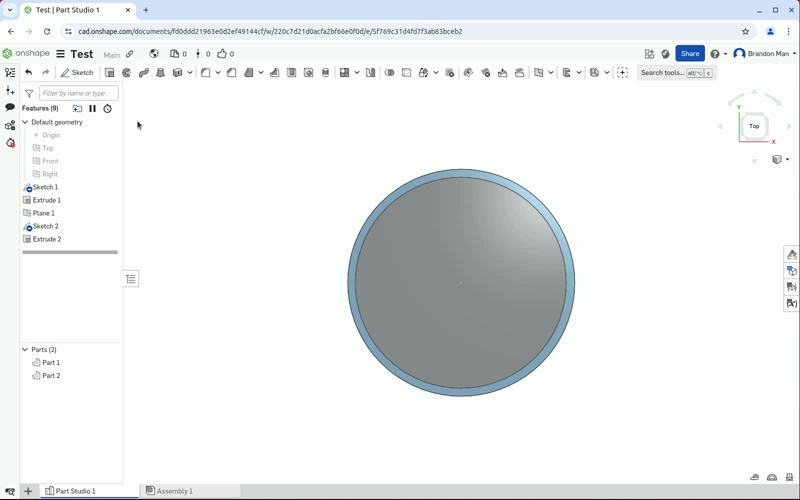
key(up, 3)
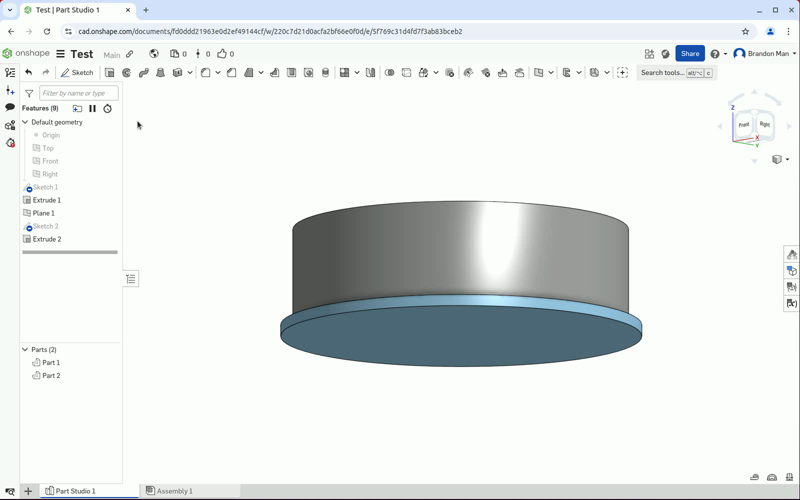
key(left, 3)
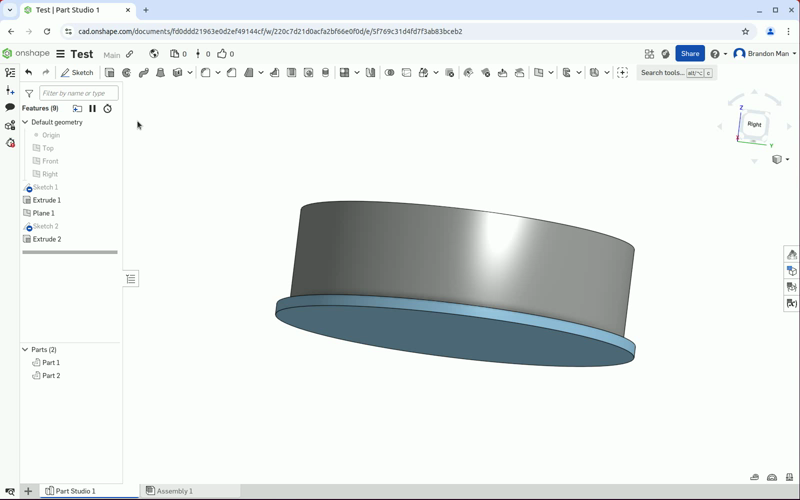
key(right, 3)
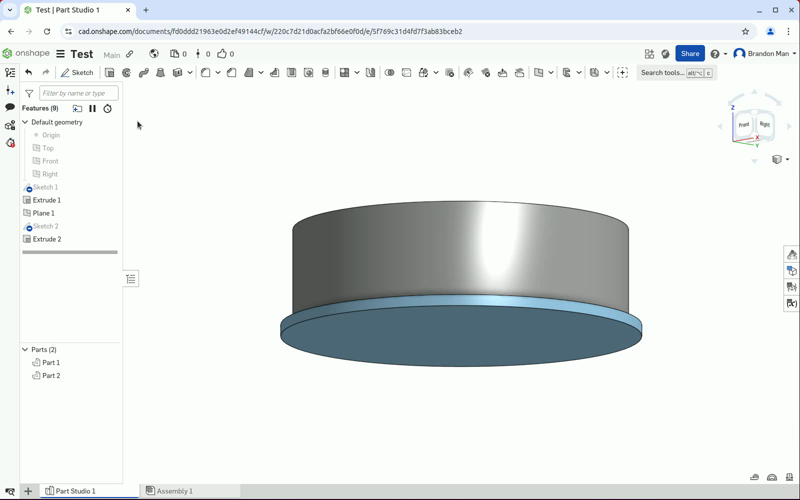
key(down, 3)
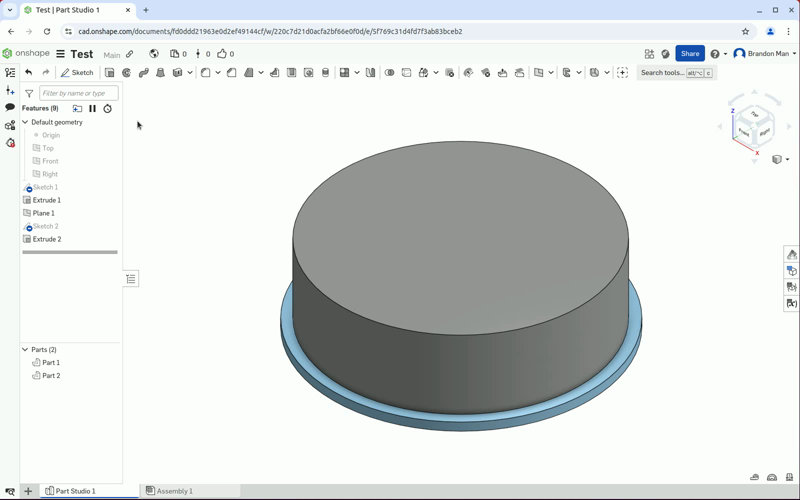
mouse_move(73, 189)
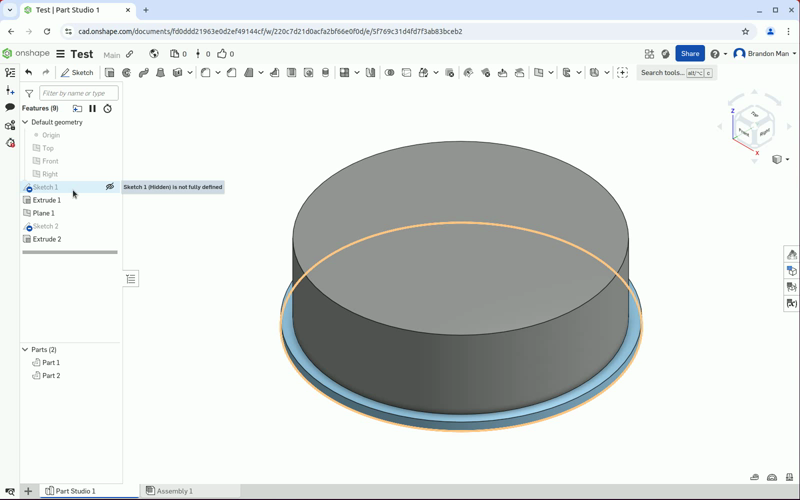
click(73, 189)